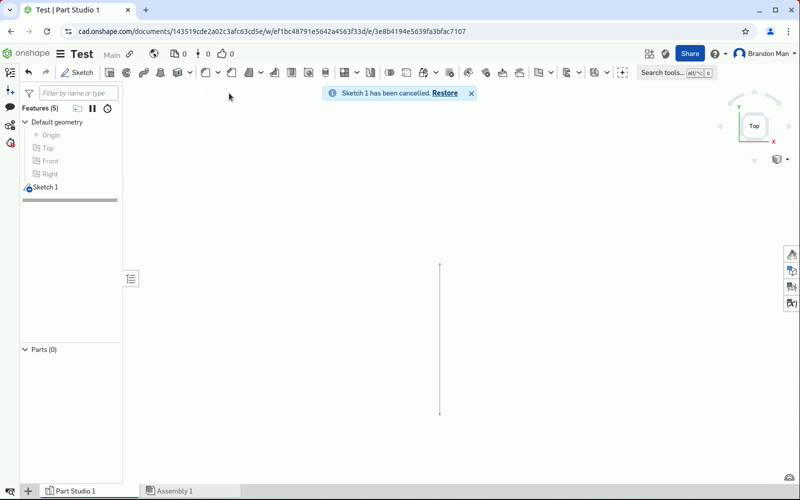
key(shift+h)
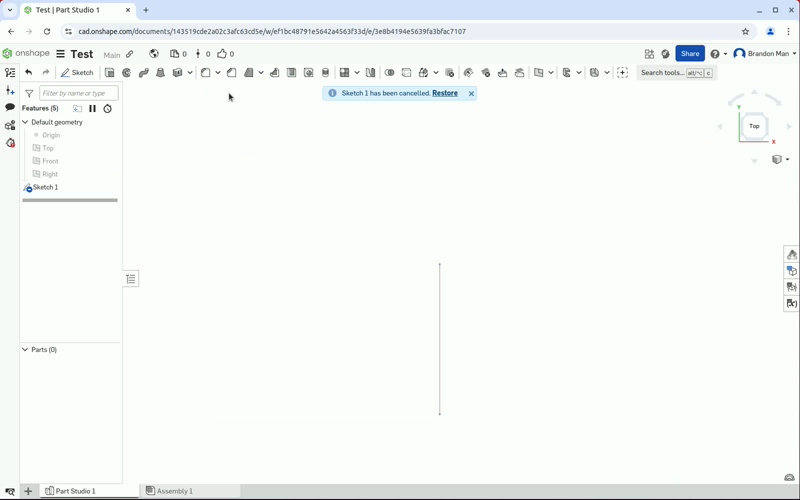
key(shift+s)
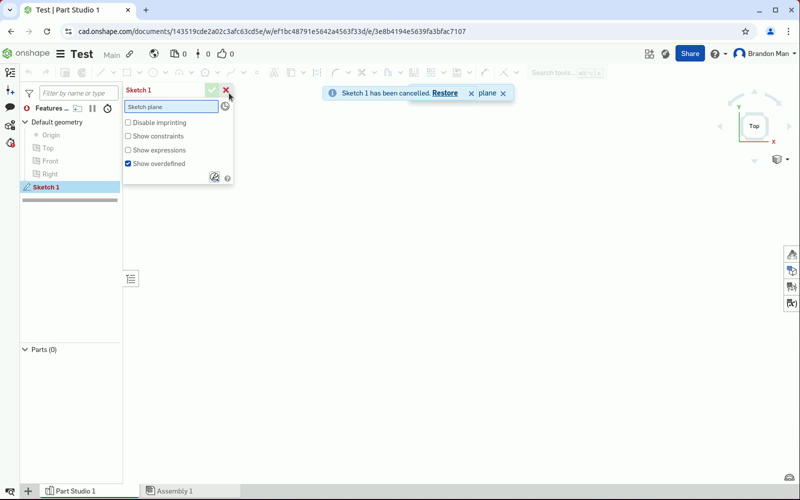
mouse_move(73, 150)
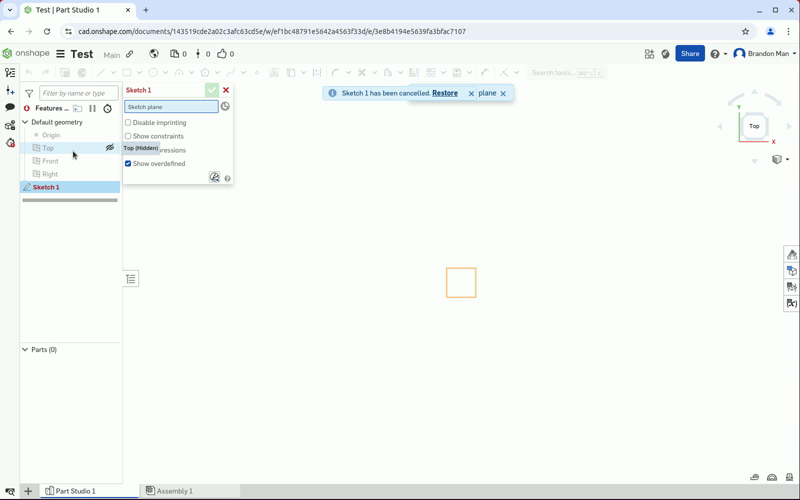
click(73, 150)
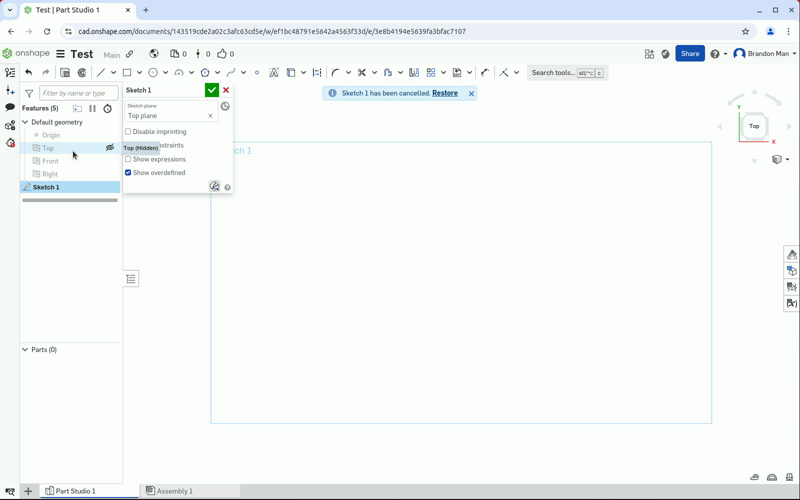
mouse_move(73, 352)
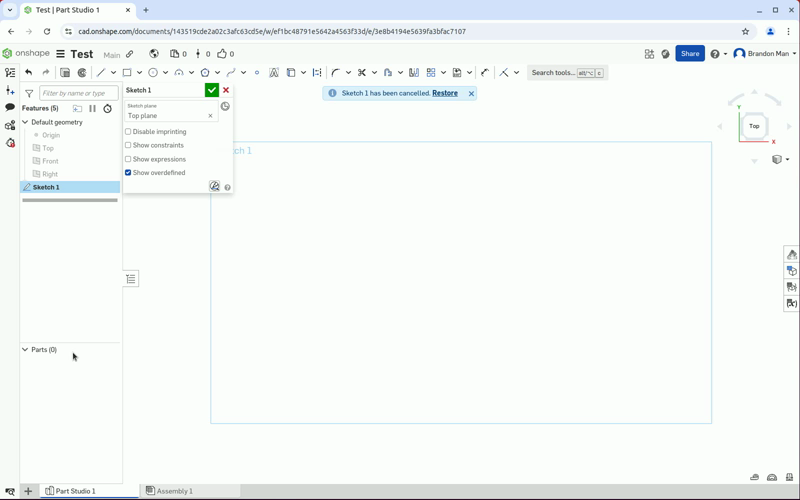
key(y)
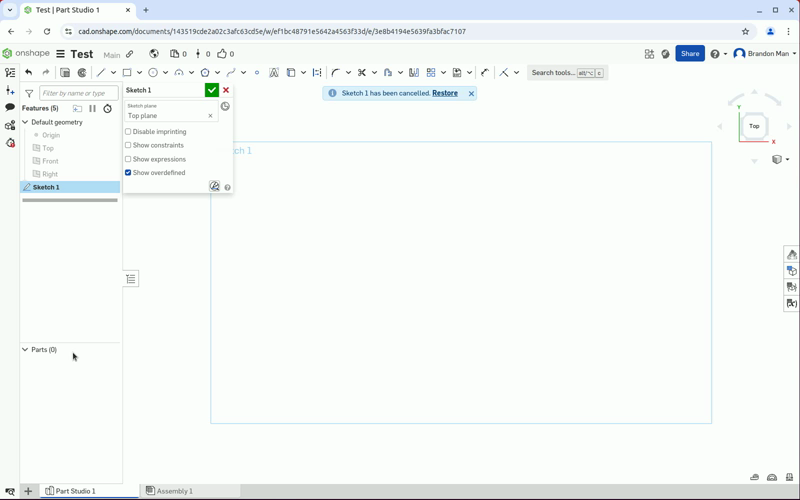
key(c)
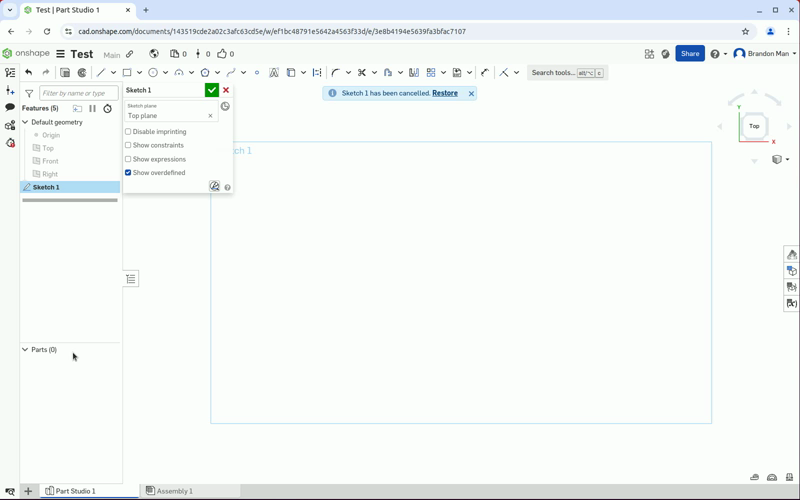
key_down(shift)
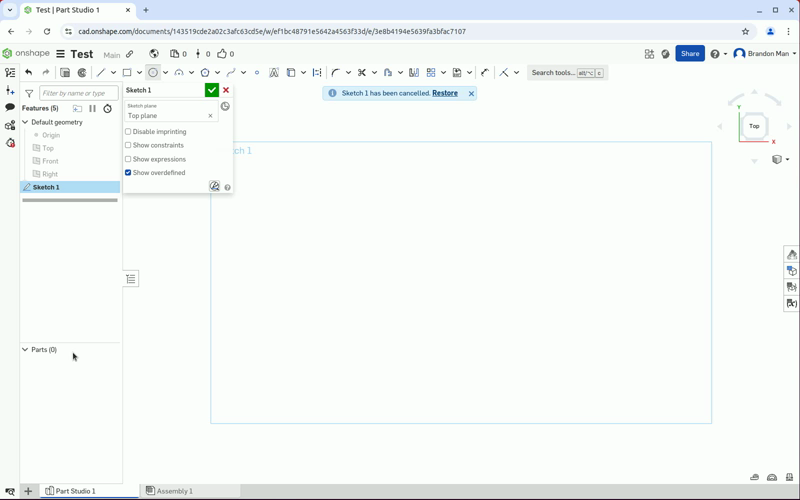
mouse_move(461, 282)
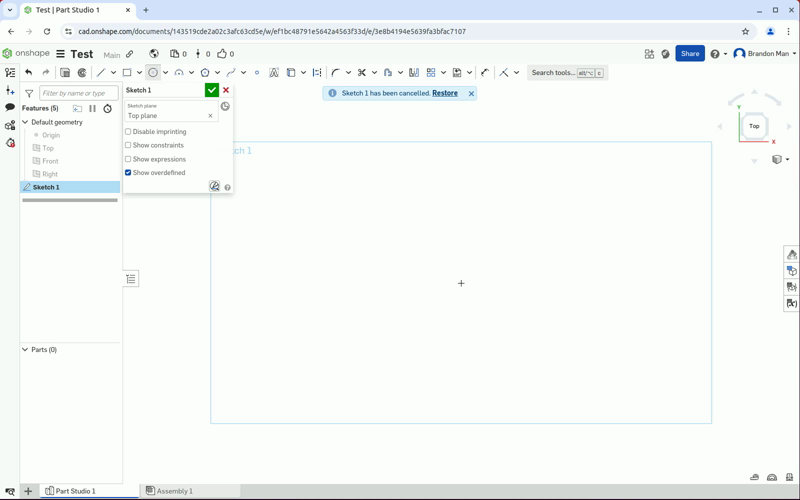
click(461, 282)
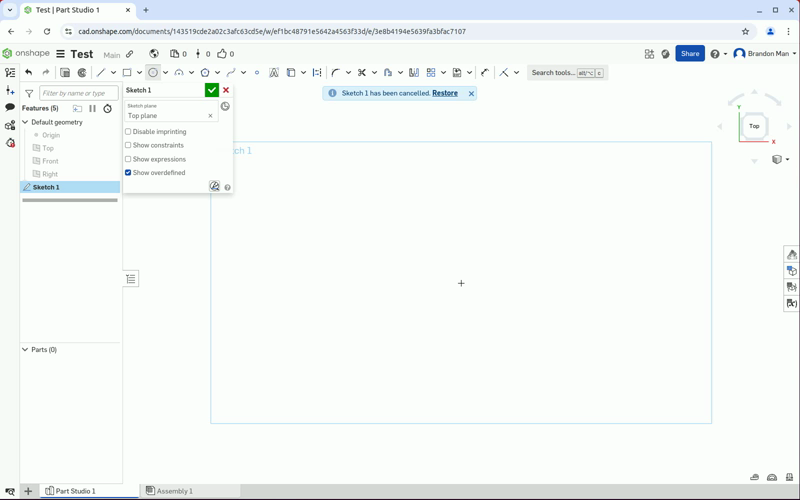
key_up(shift)
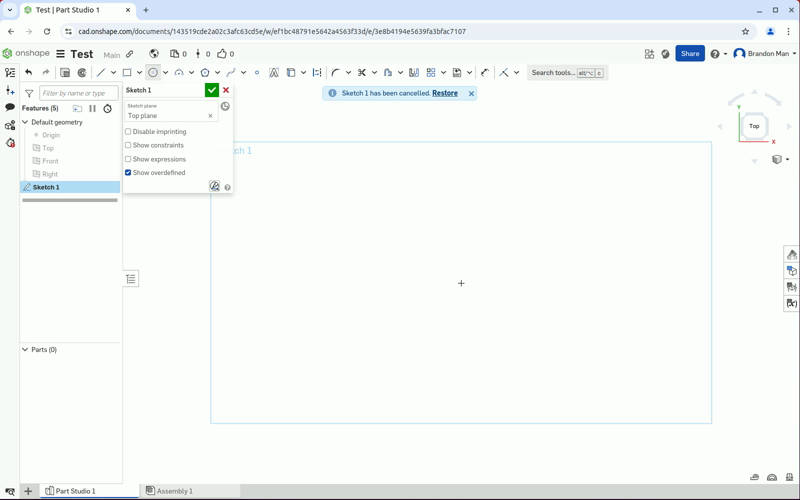
mouse_move(574, 282)
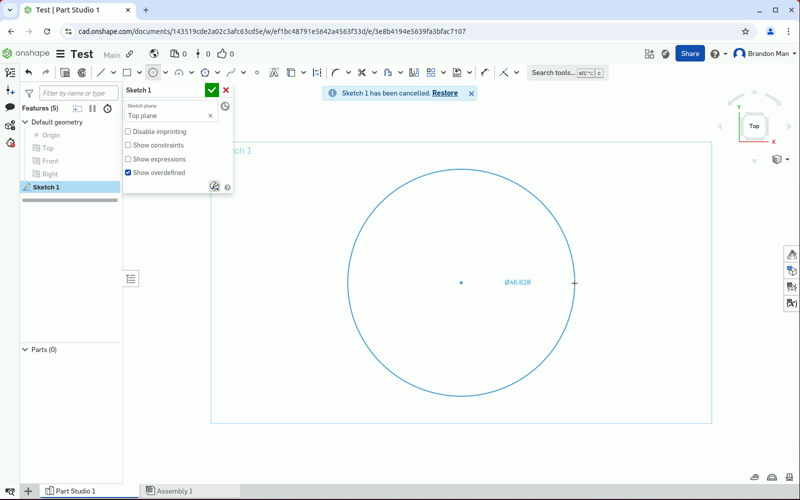
click(574, 282)
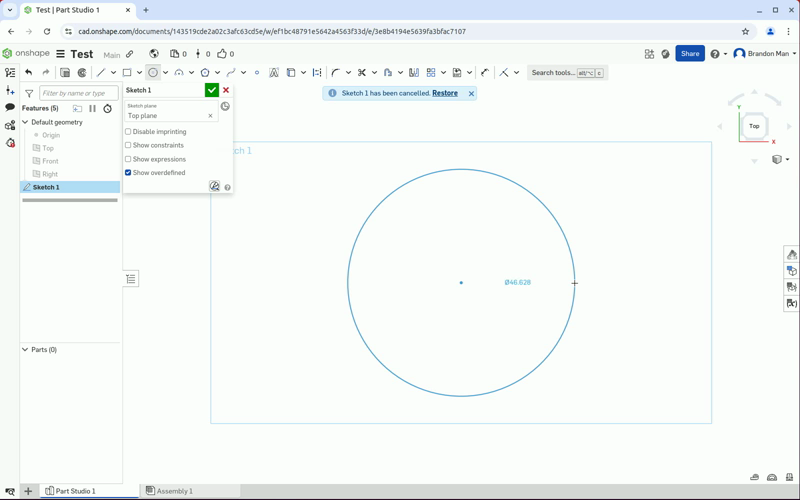
key(esc)
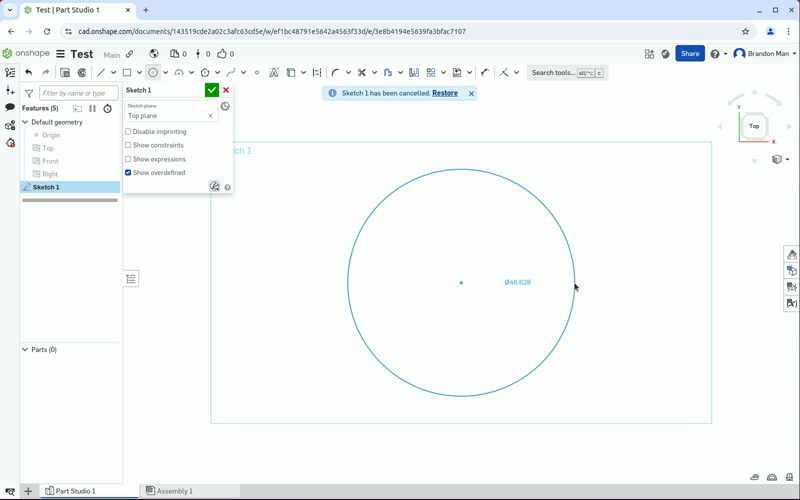
mouse_move(522, 308)
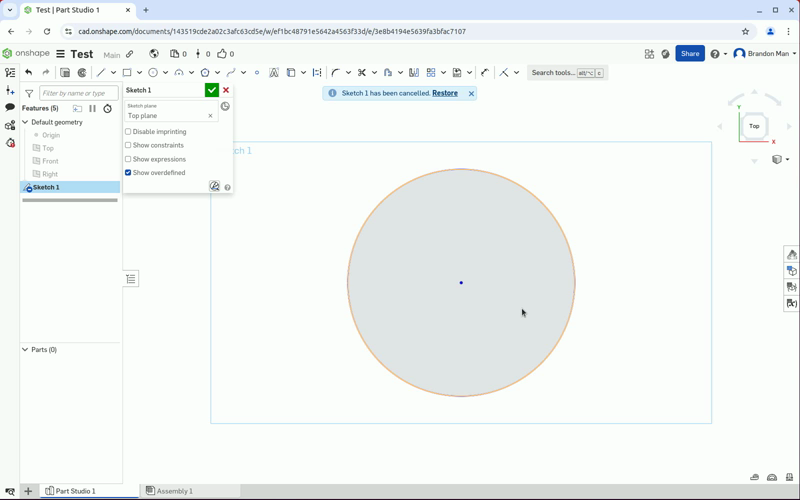
click(522, 308)
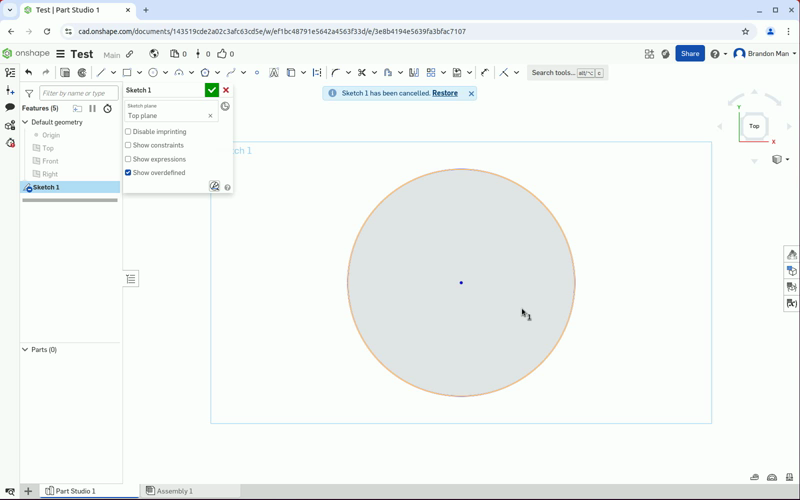
mouse_move(73, 352)
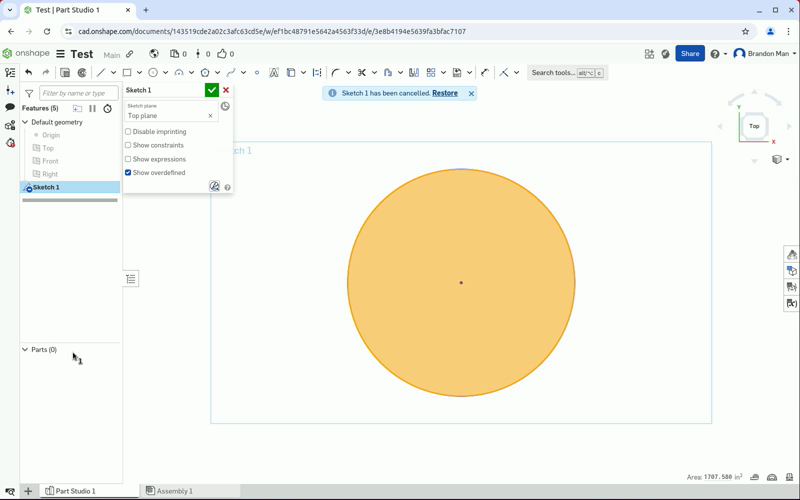
key(shift+y)
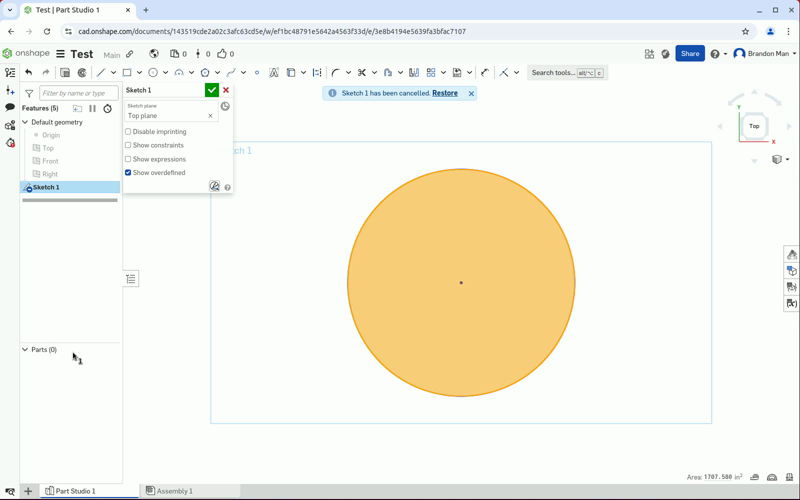
key(shift+e)
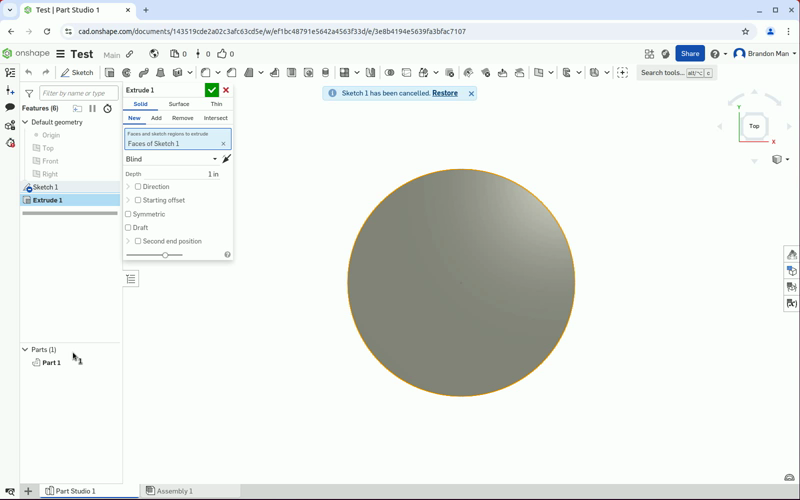
mouse_move(143, 106)
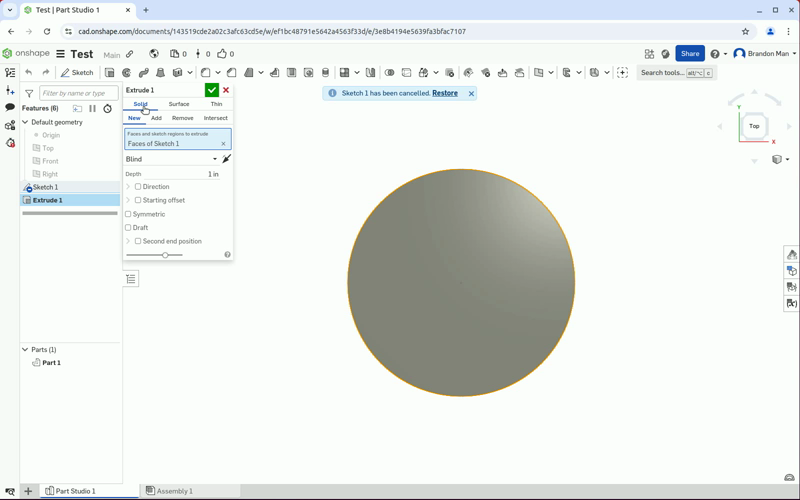
click(143, 106)
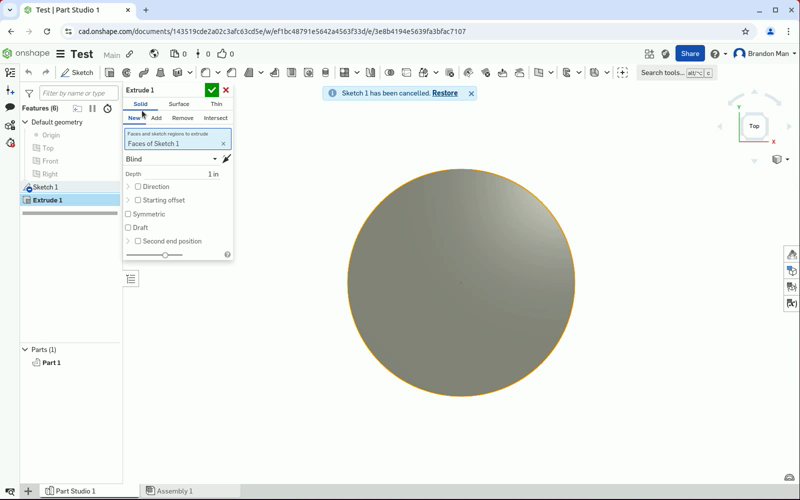
mouse_move(137, 120)
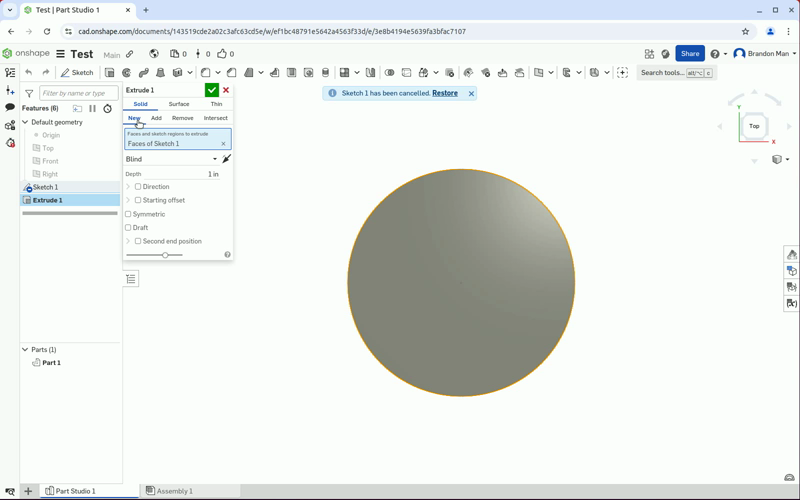
click(137, 120)
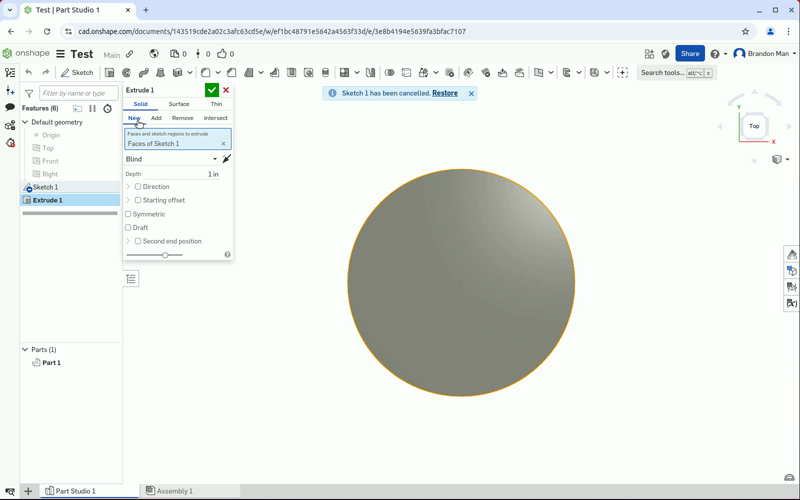
key(tab, 4)
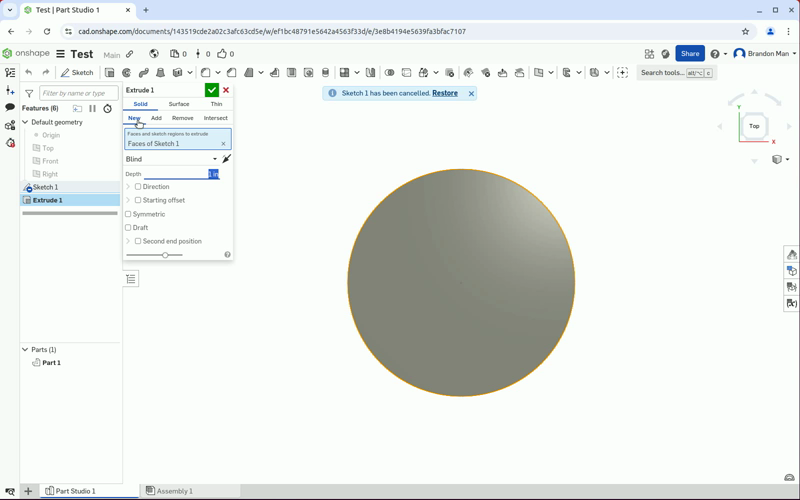
text(4.574)
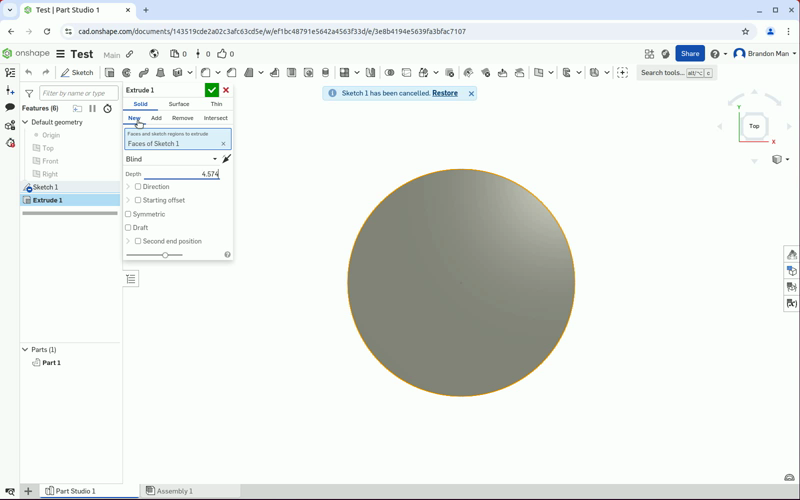
key(enter)
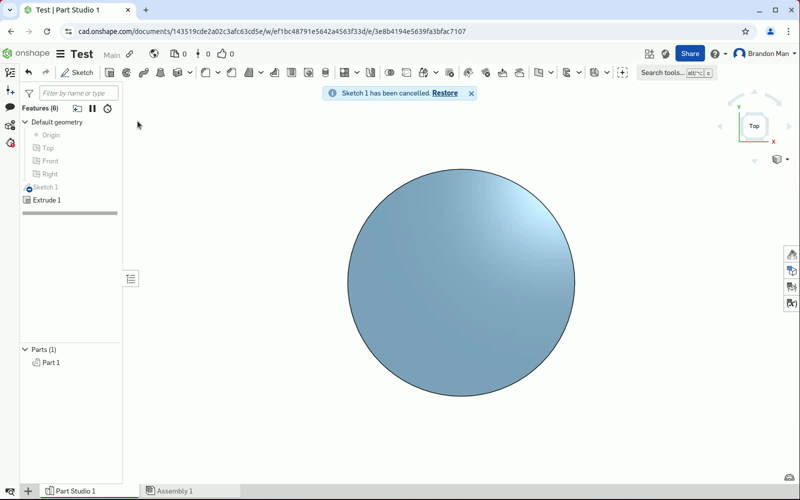
key(shift+h)
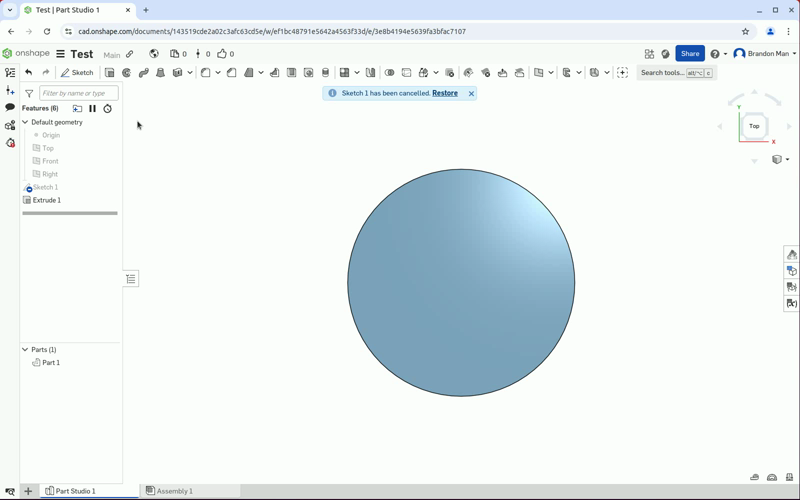
key(shift+h)
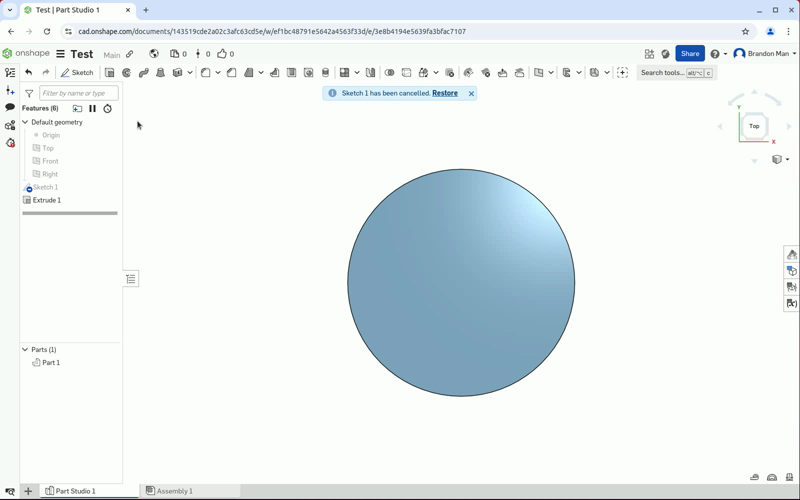
mouse_move(73, 189)
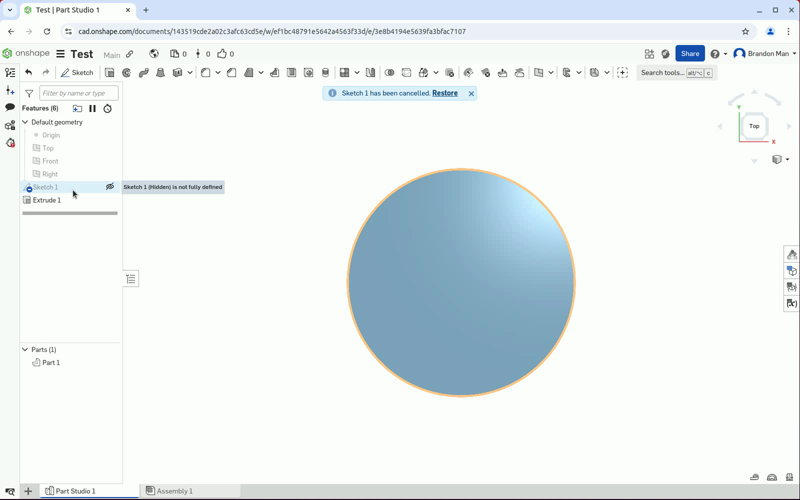
click(73, 189)
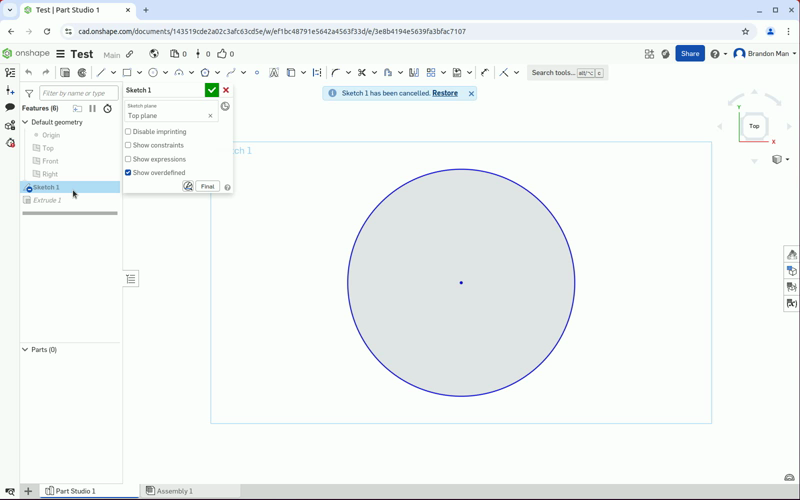
mouse_move(229, 92)
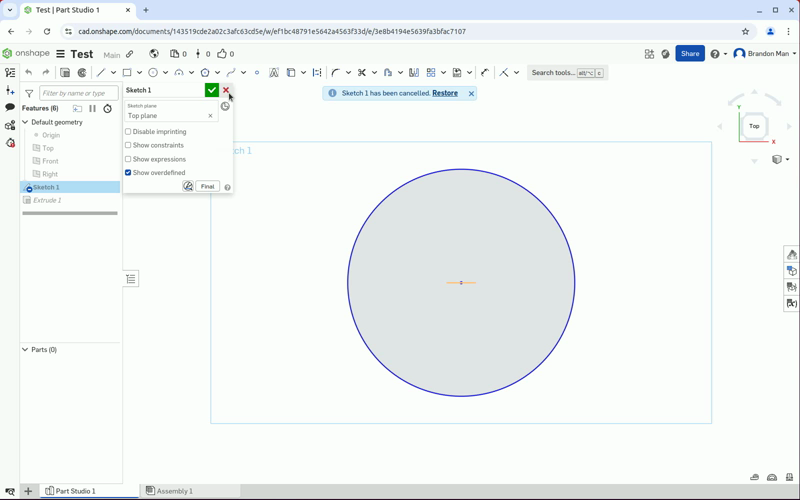
click(229, 92)
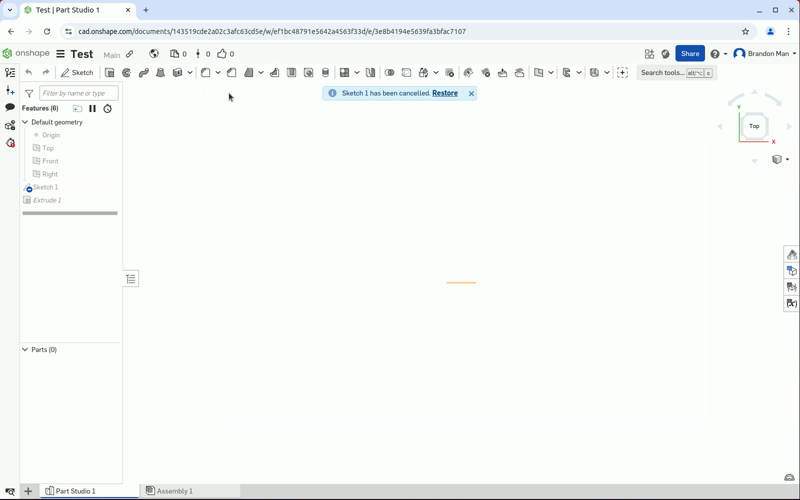
mouse_move(541, 75)
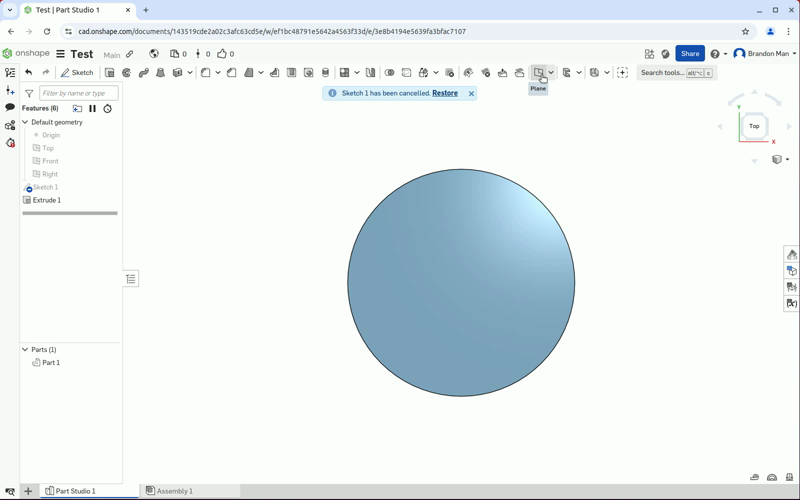
click(541, 75)
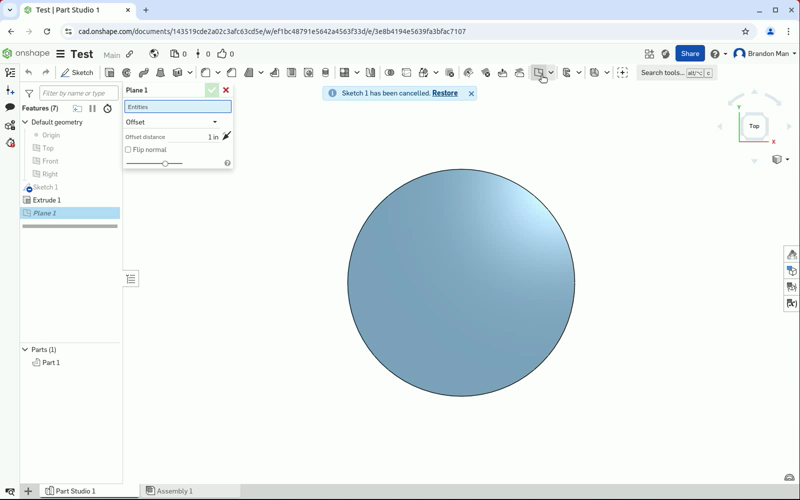
mouse_move(73, 150)
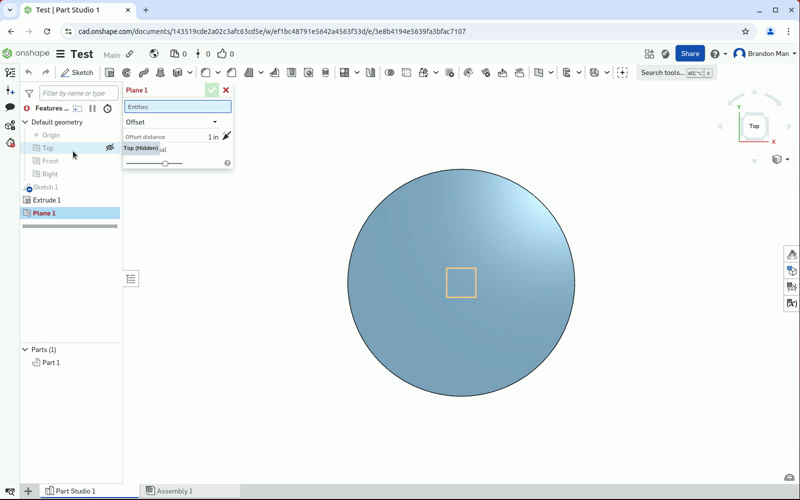
click(73, 150)
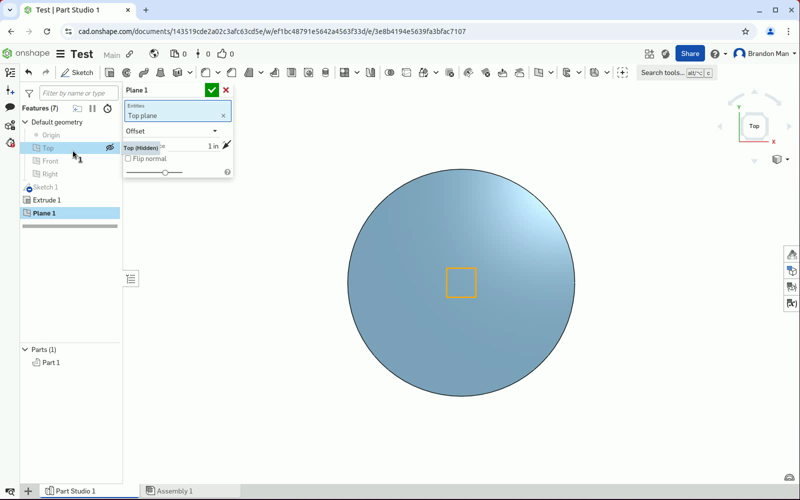
key(tab, 2)
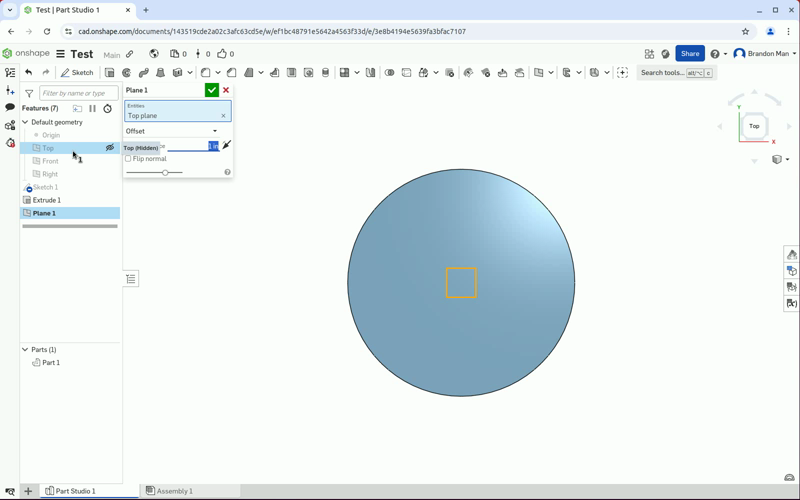
text(4.56)
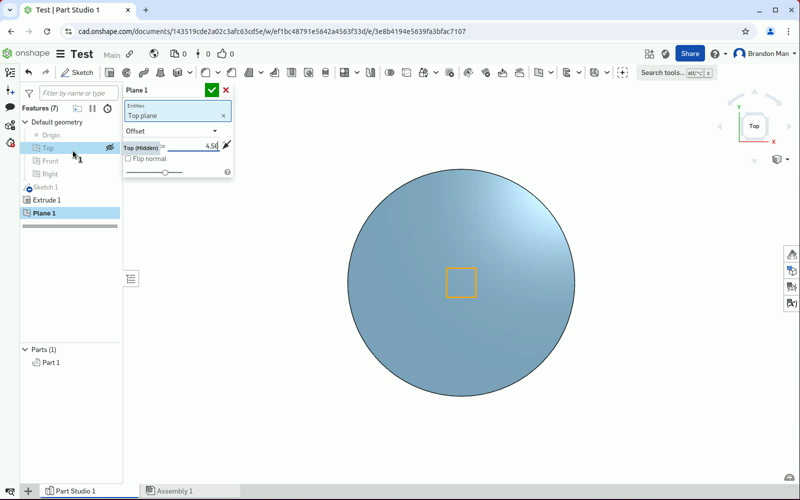
key(enter, 2)
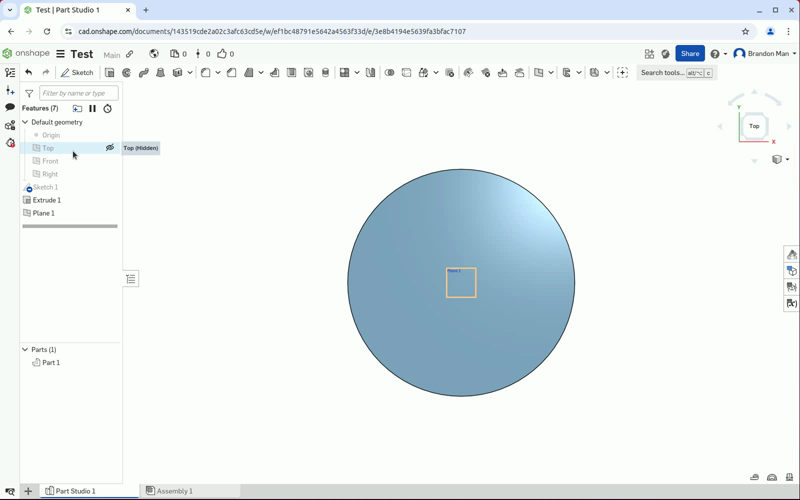
key(shift+s)
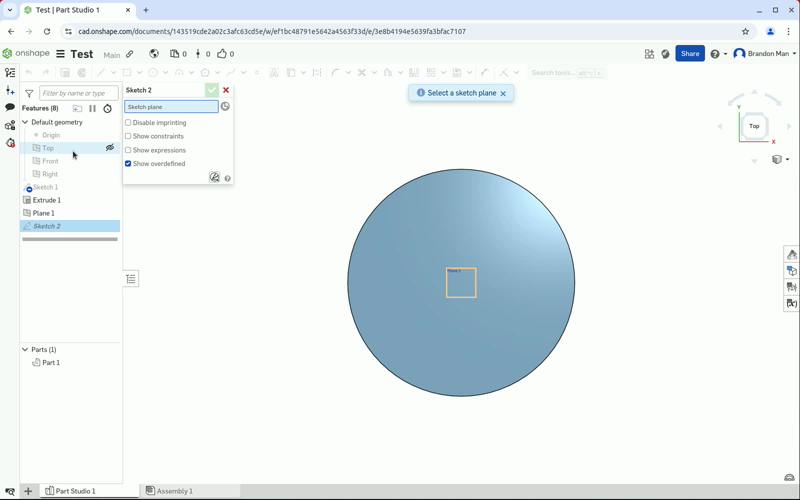
mouse_move(73, 215)
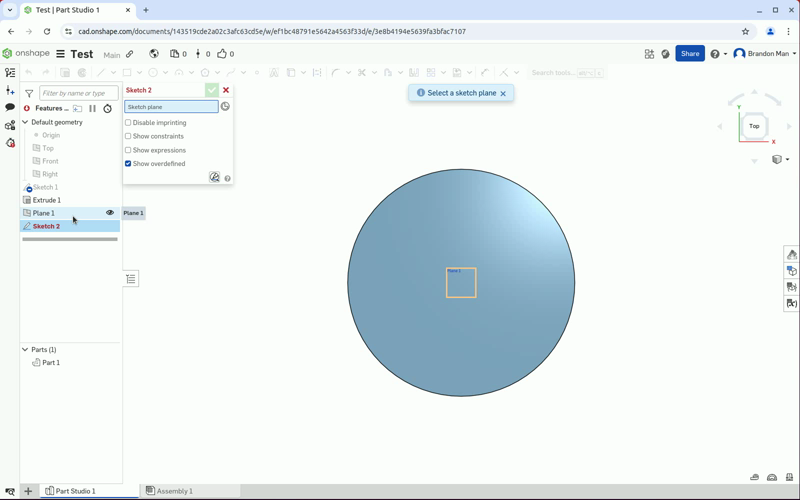
click(73, 215)
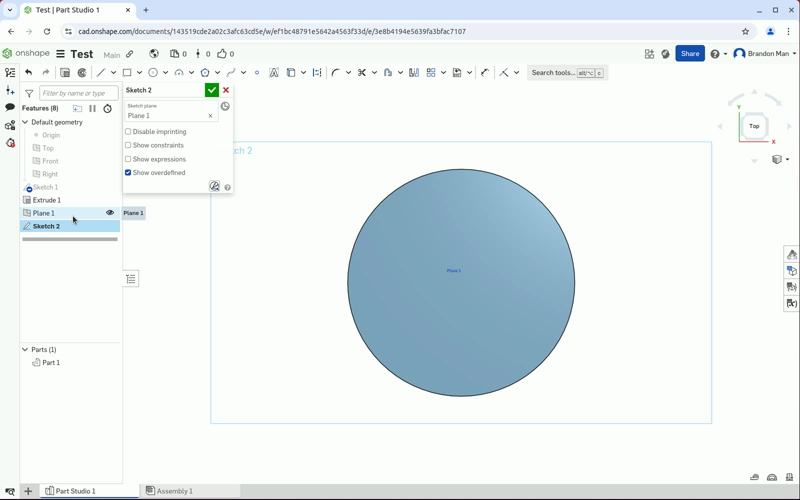
mouse_move(73, 352)
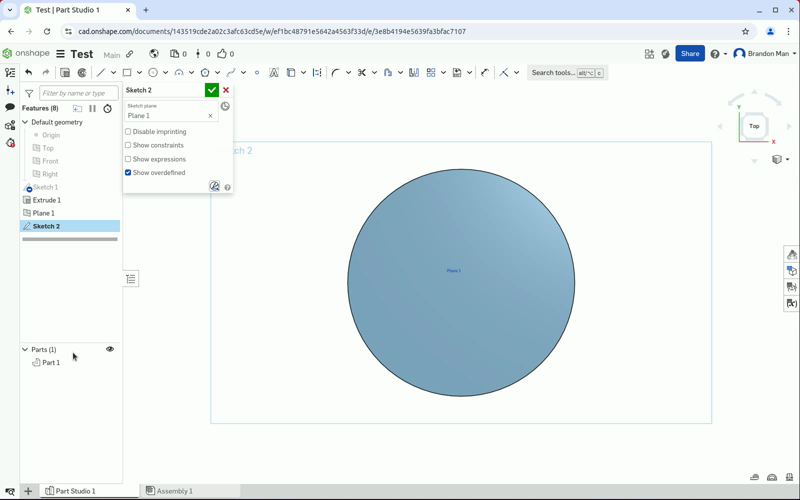
key(y)
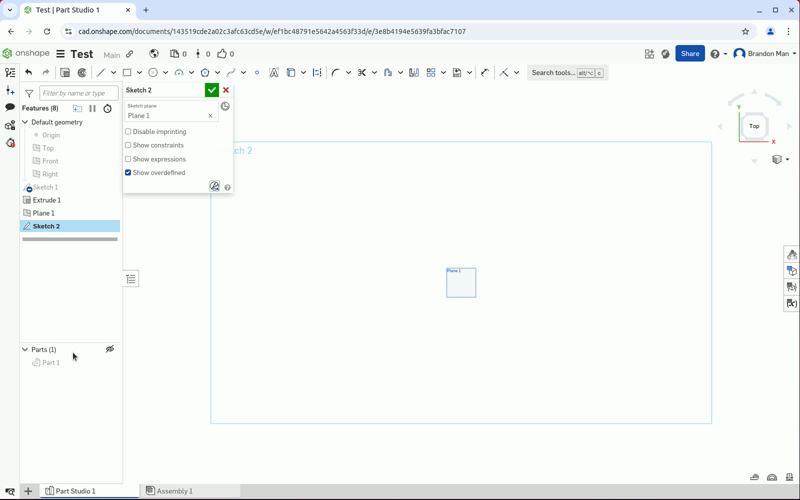
key(c)
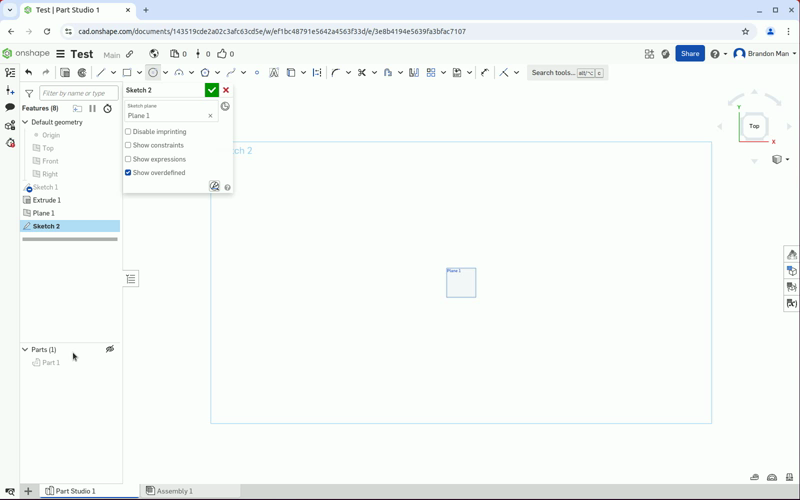
key_down(shift)
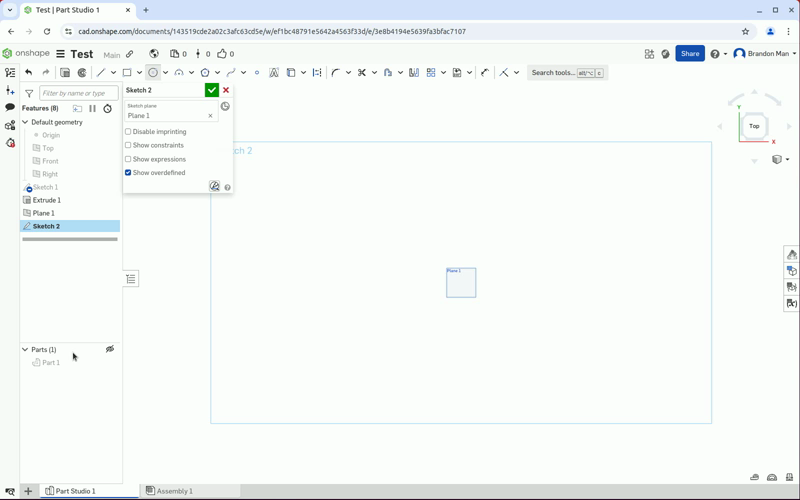
mouse_move(460, 282)
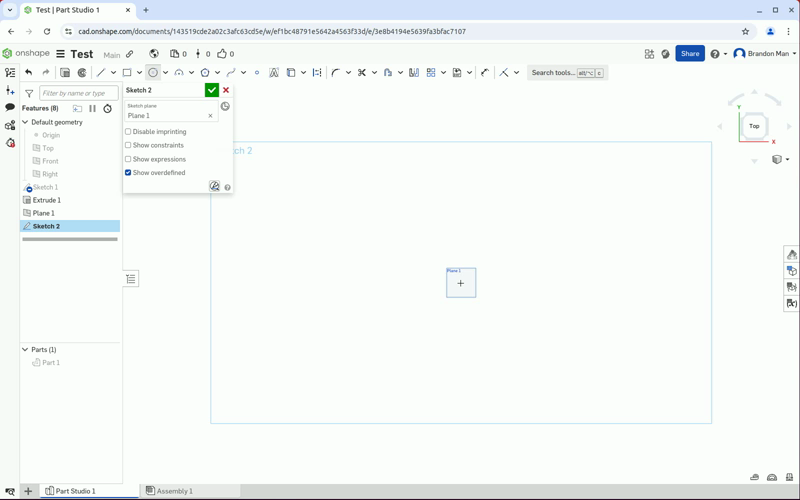
click(460, 282)
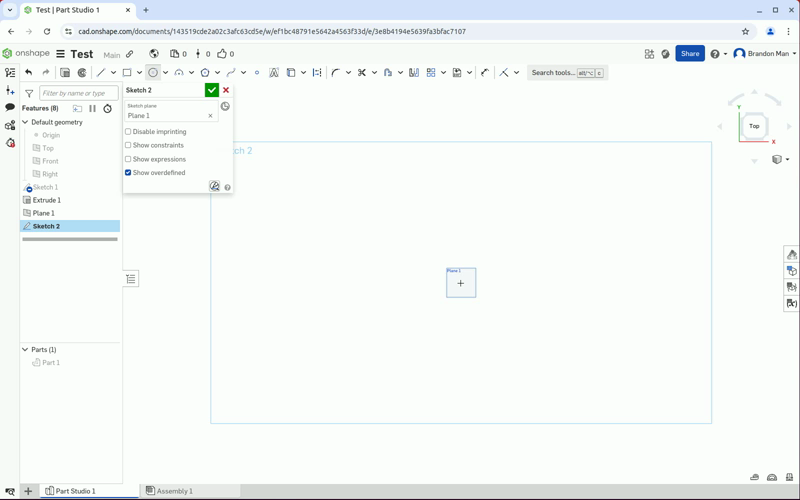
key_up(shift)
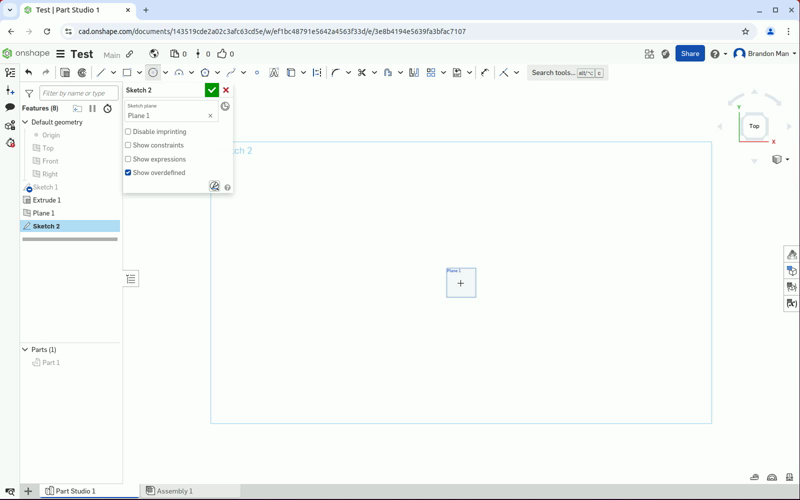
mouse_move(553, 282)
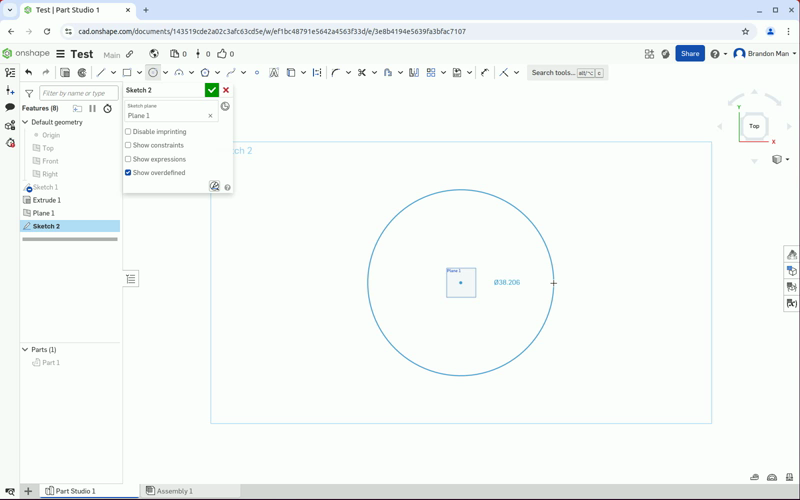
click(553, 282)
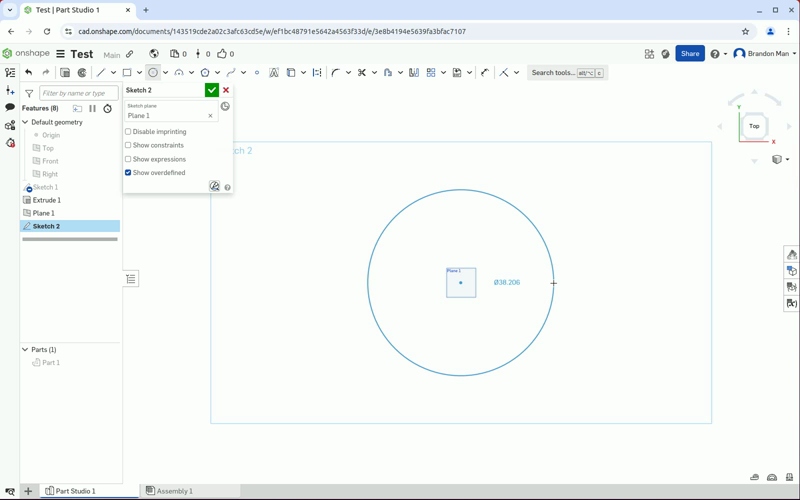
key(esc)
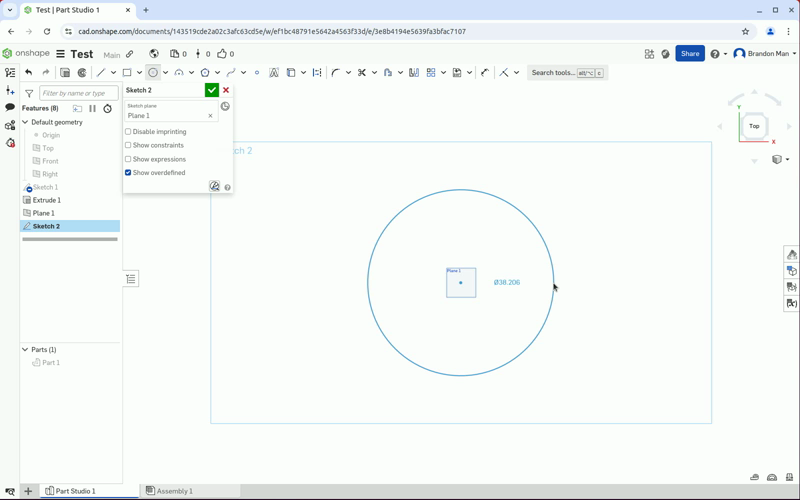
mouse_move(478, 293)
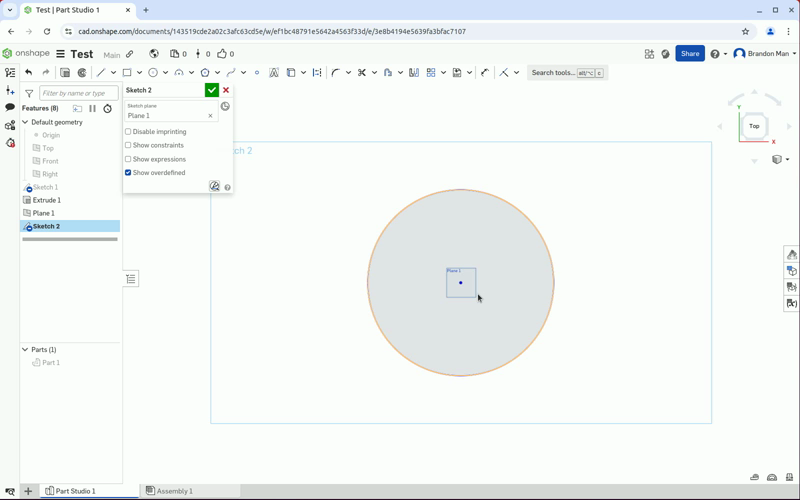
click(478, 293)
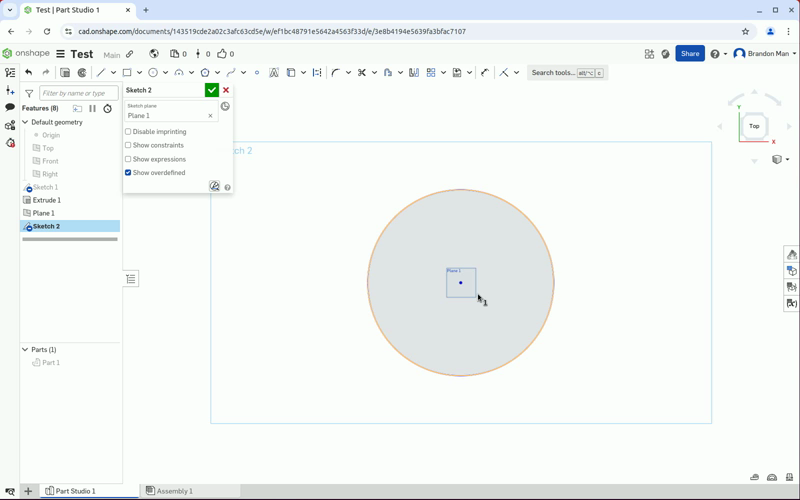
mouse_move(73, 352)
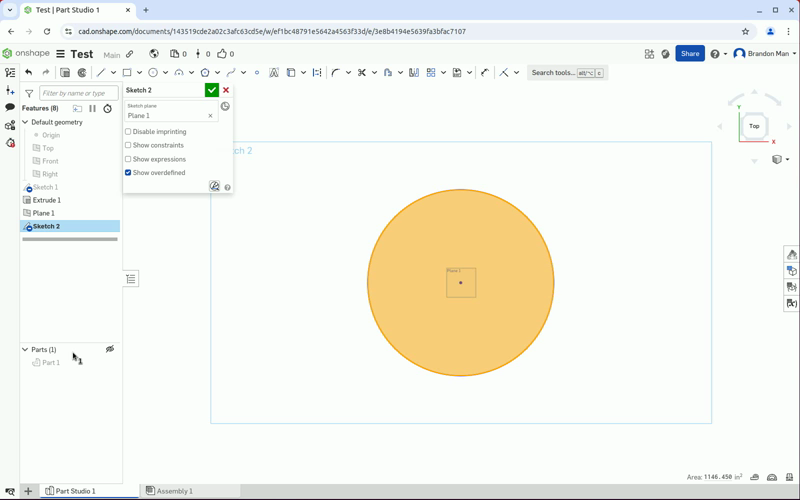
key(shift+y)
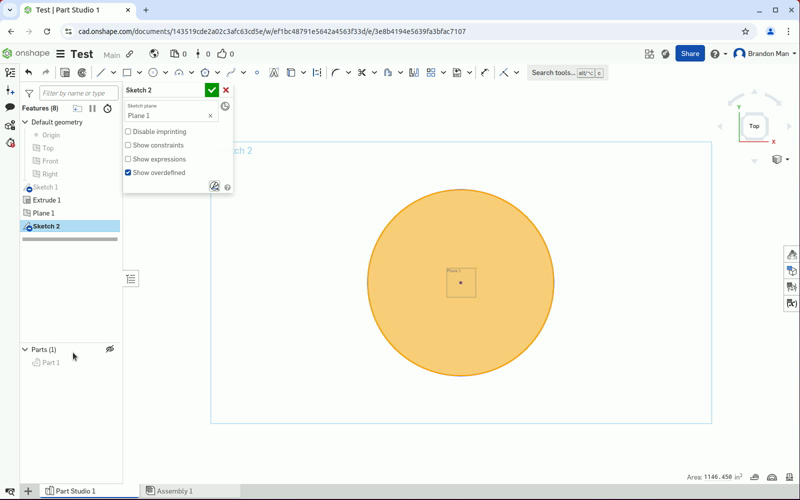
key(shift+e)
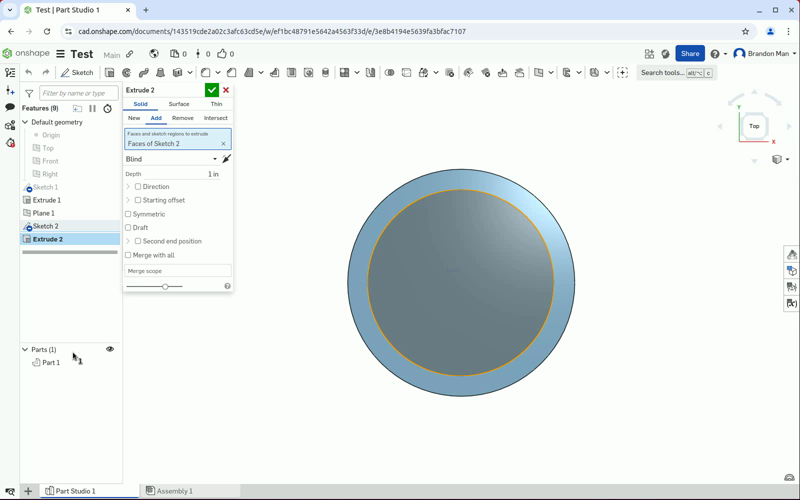
mouse_move(143, 106)
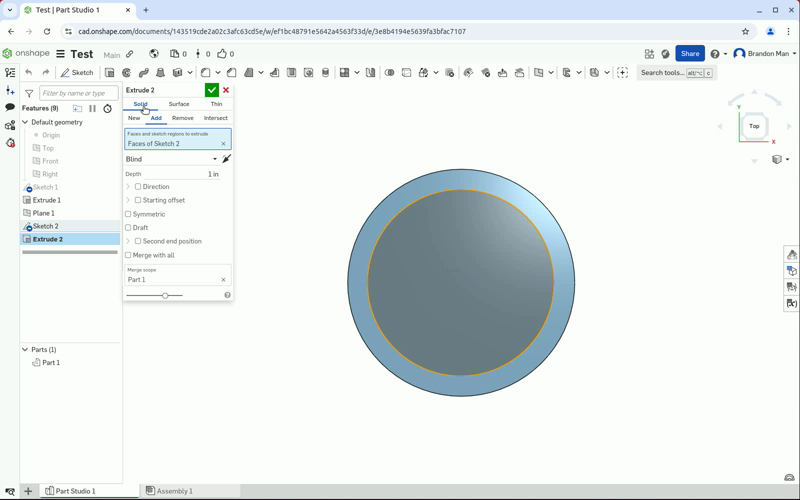
click(143, 106)
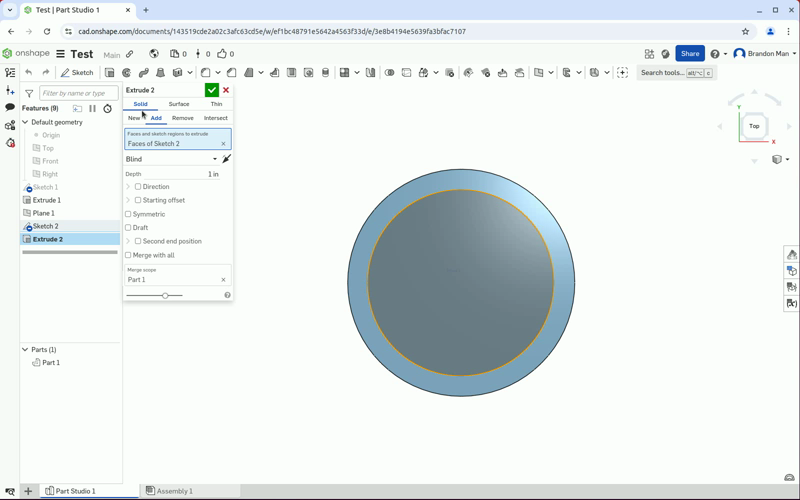
mouse_move(137, 120)
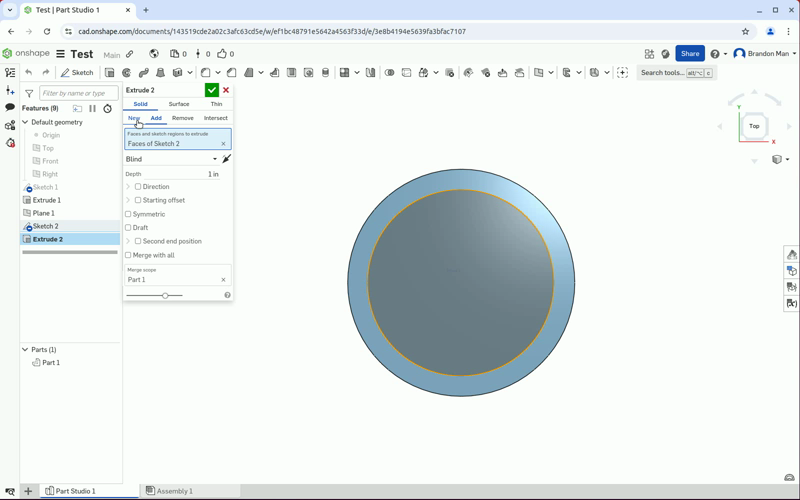
click(137, 120)
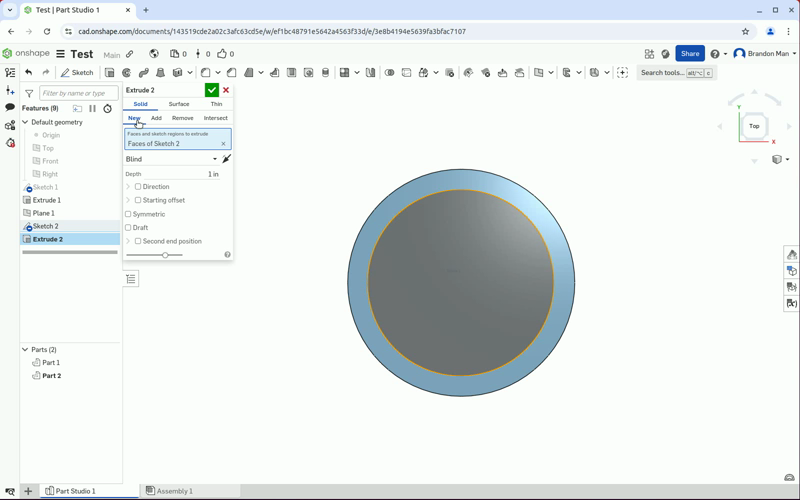
key(tab, 4)
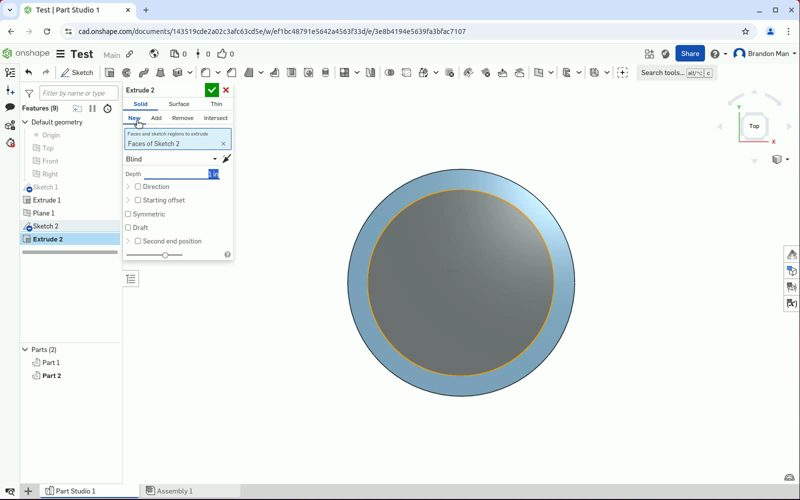
text(18.535)
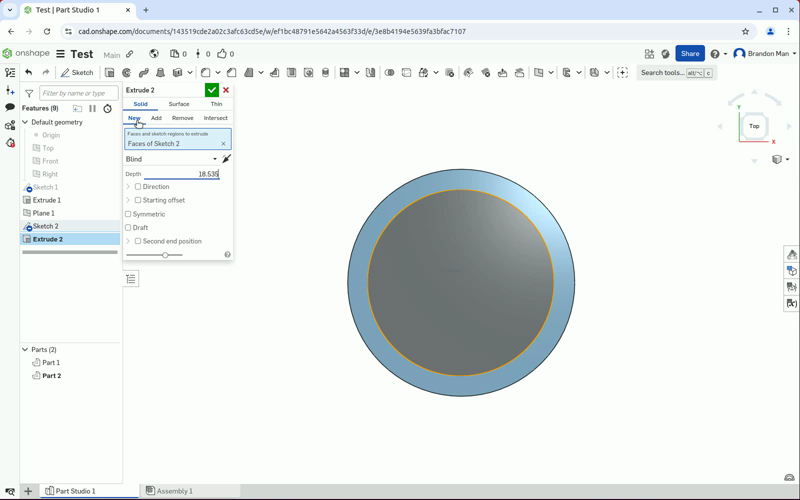
key(enter)
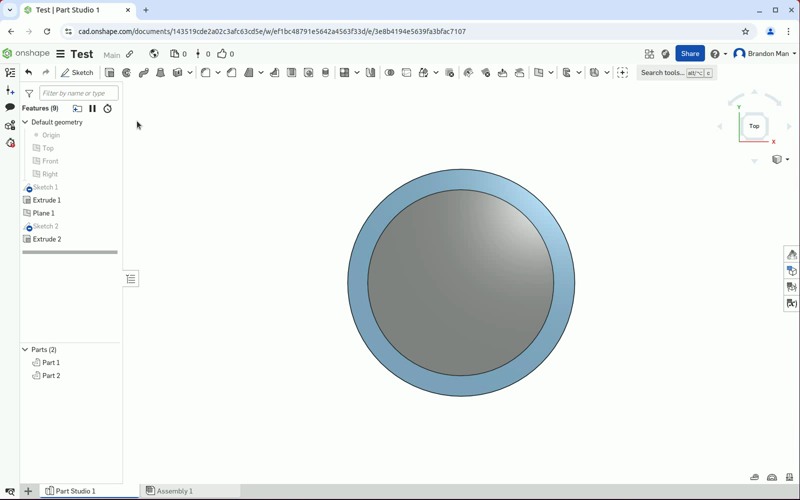
key(shift+h)
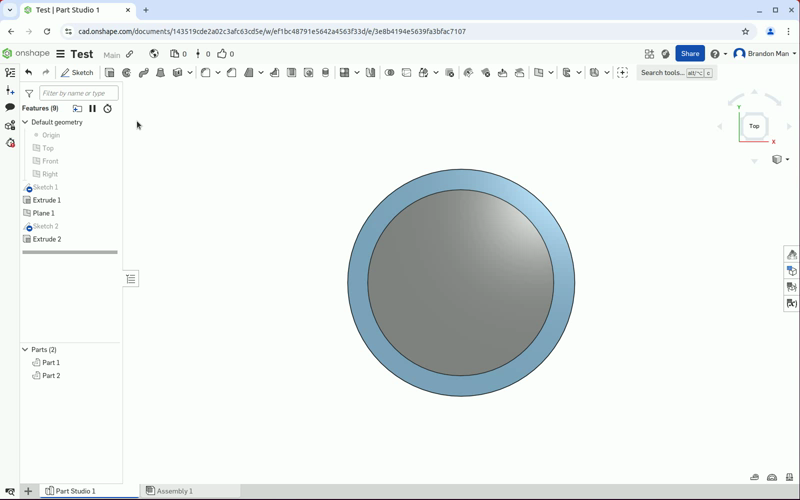
key(shift+h)
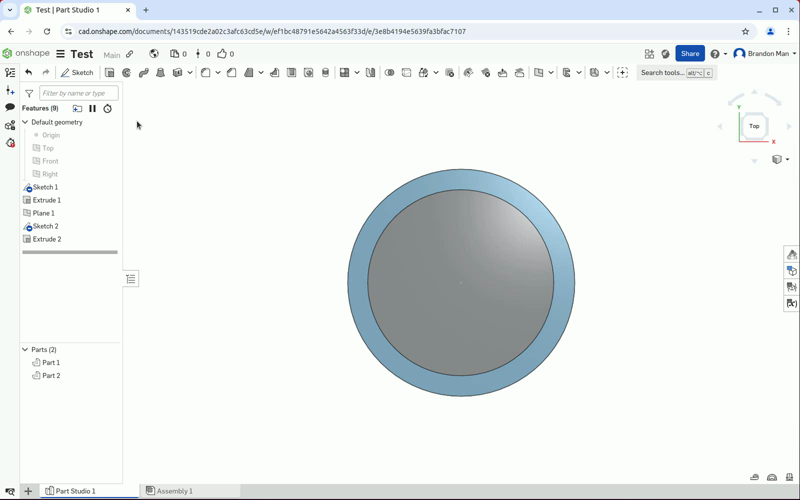
key(shift+7)
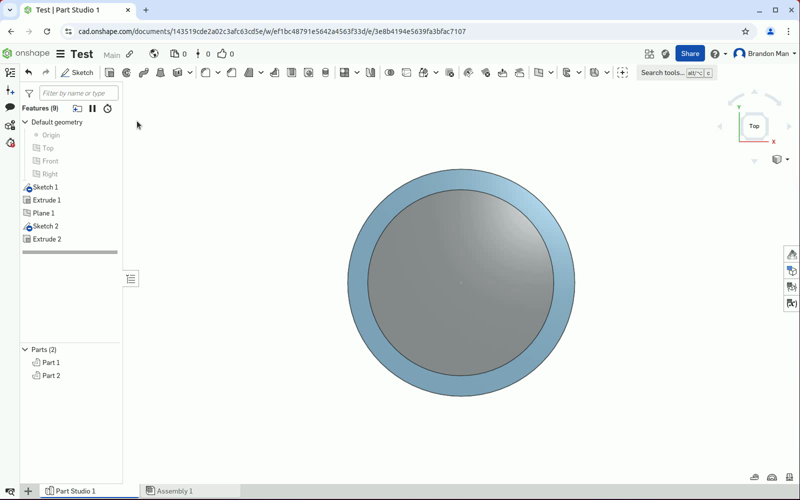
key(up, 3)
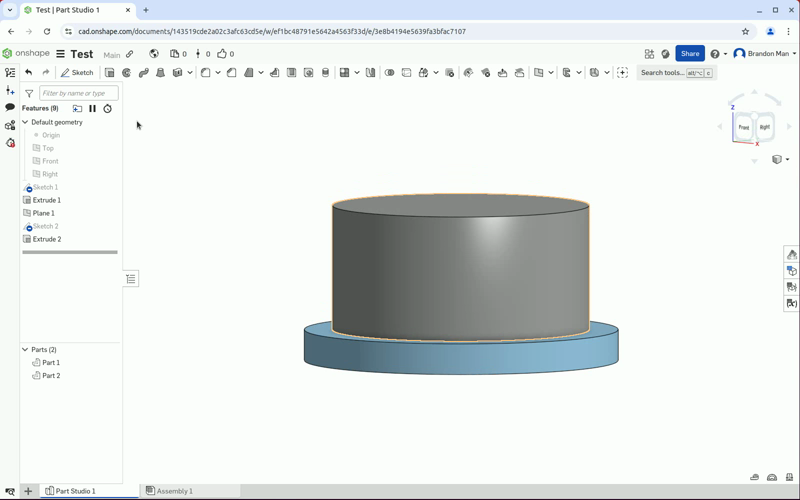
key(left, 3)
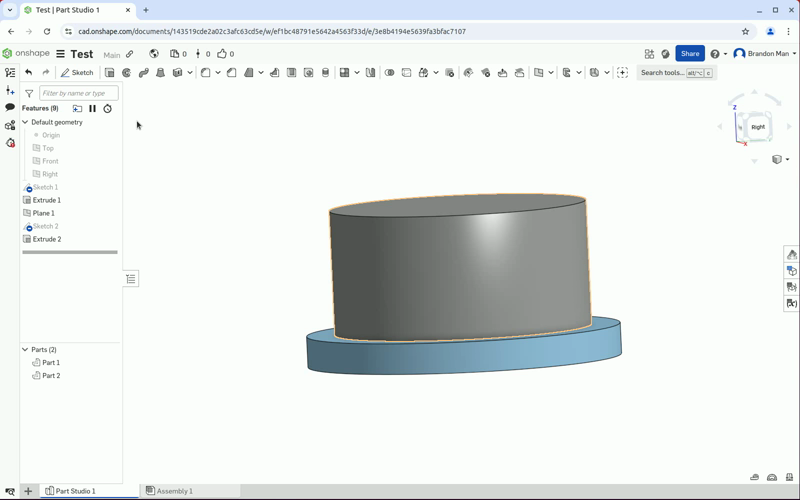
key(right, 3)
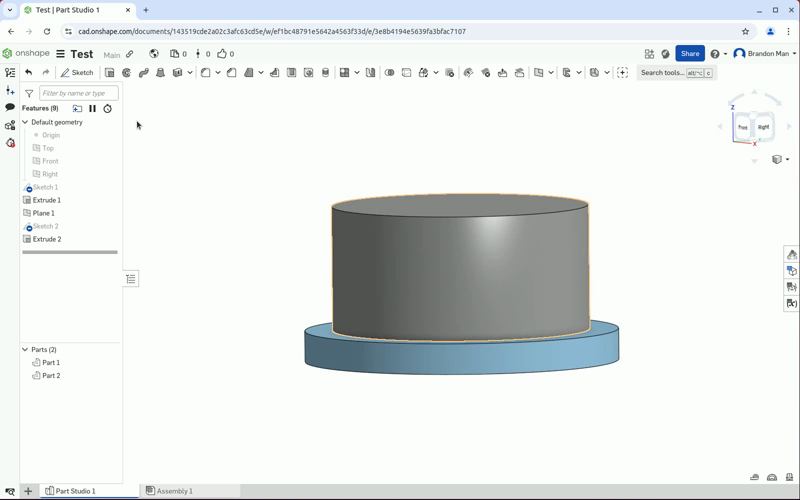
key(down, 3)
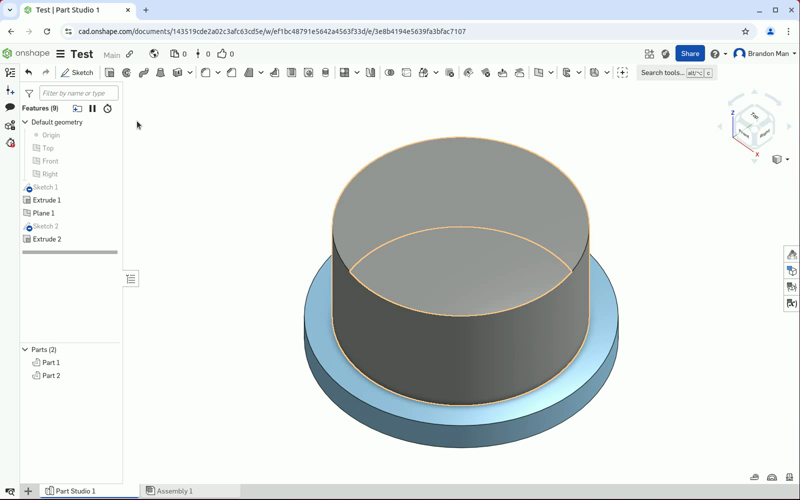
mouse_move(73, 189)
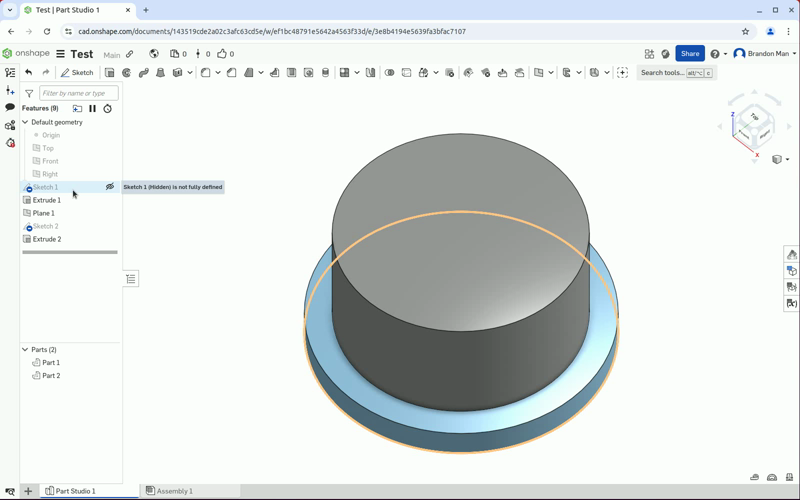
click(73, 189)